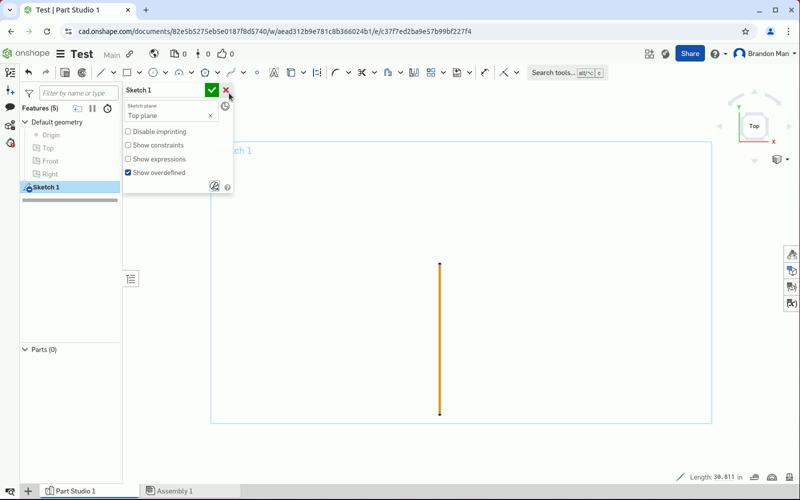
key(shift+h)
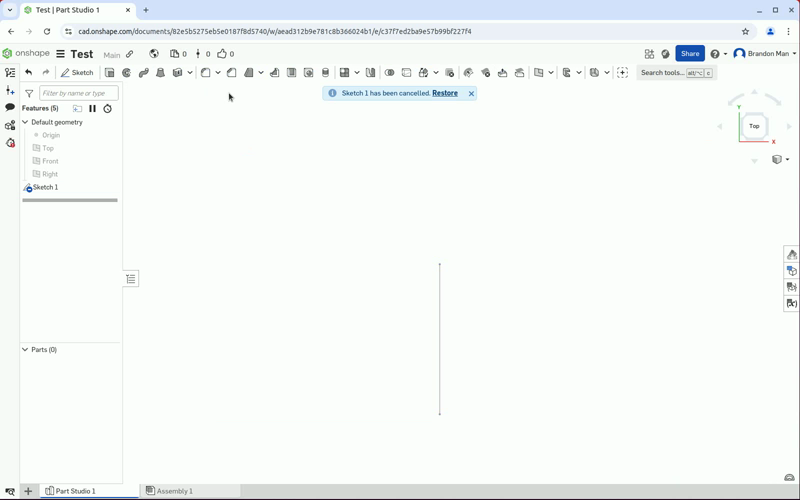
key(shift+s)
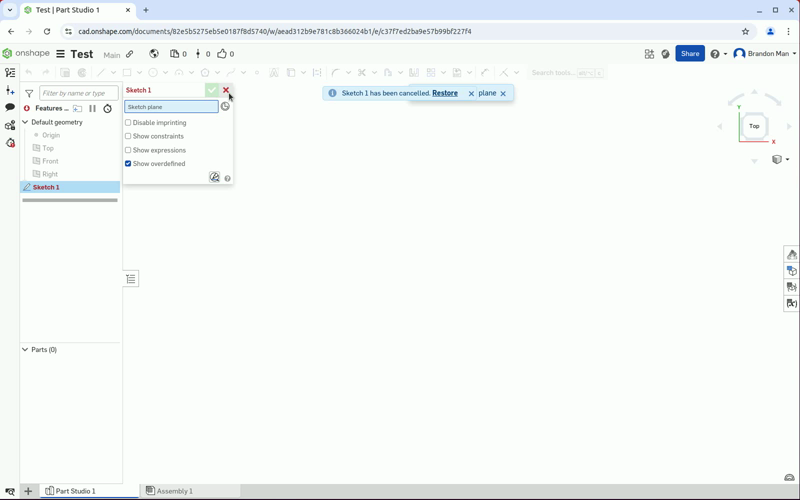
mouse_move(73, 150)
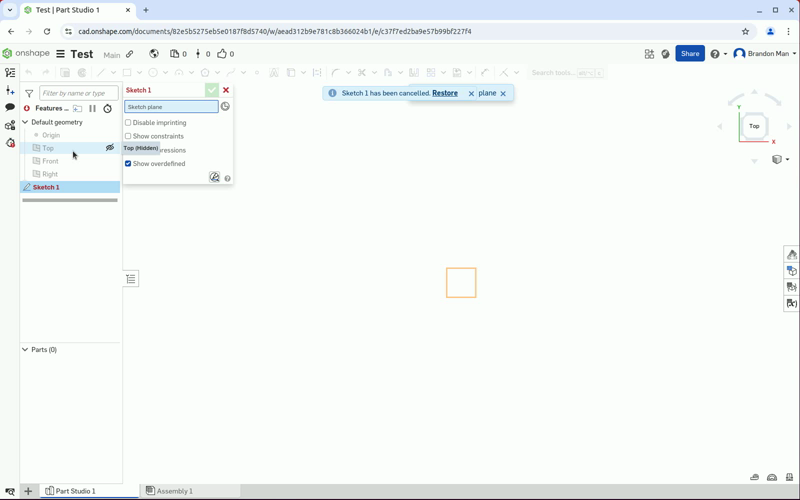
click(73, 150)
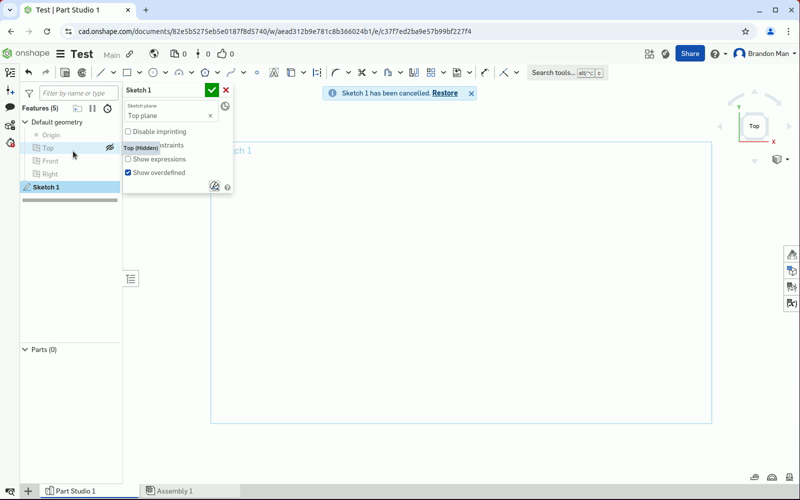
mouse_move(73, 352)
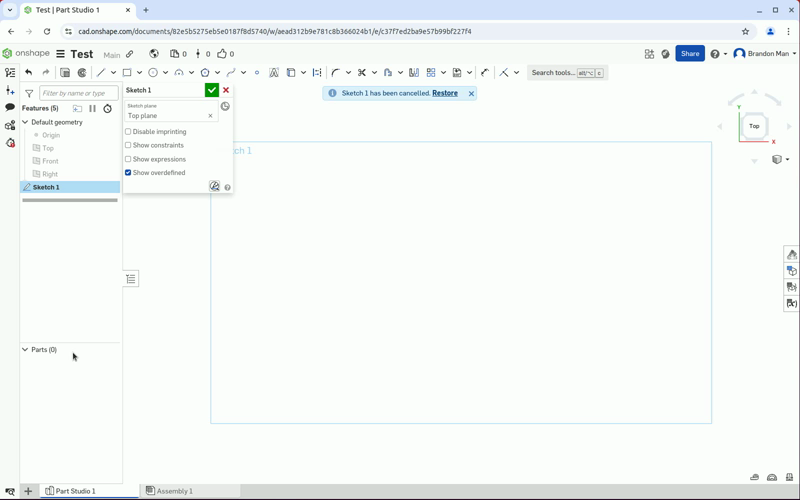
key(y)
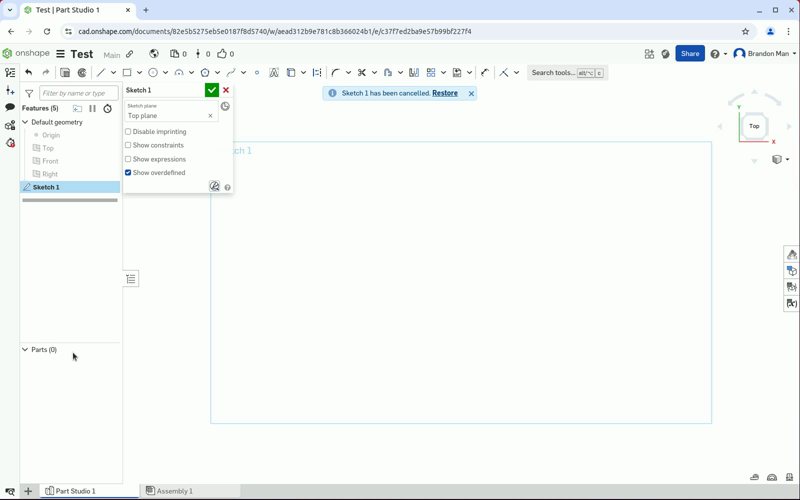
key(c)
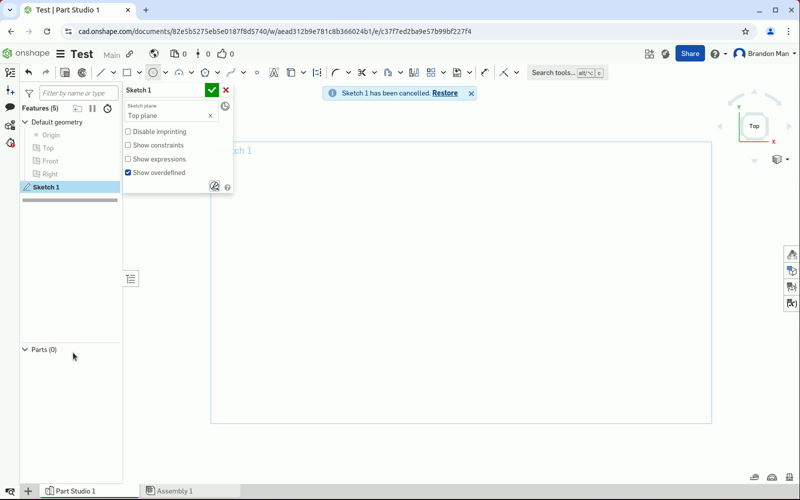
key_down(shift)
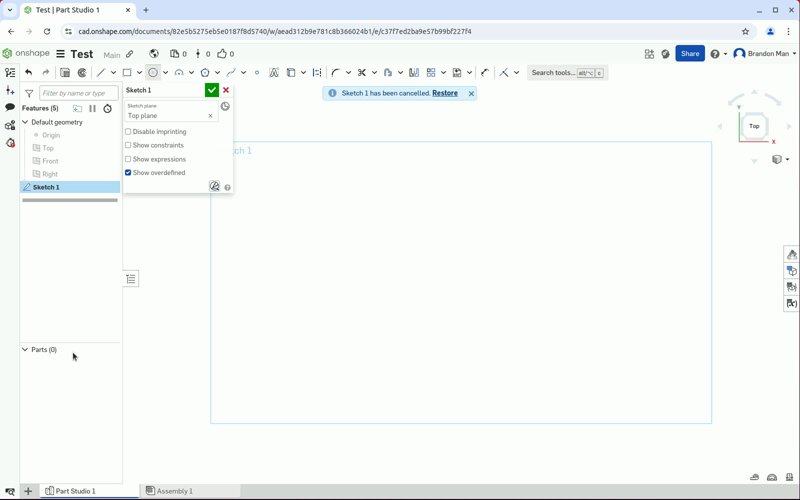
mouse_move(461, 282)
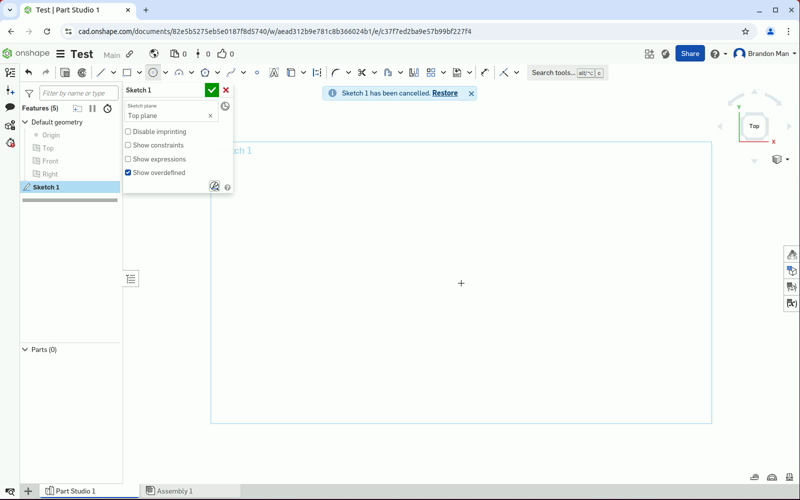
click(461, 282)
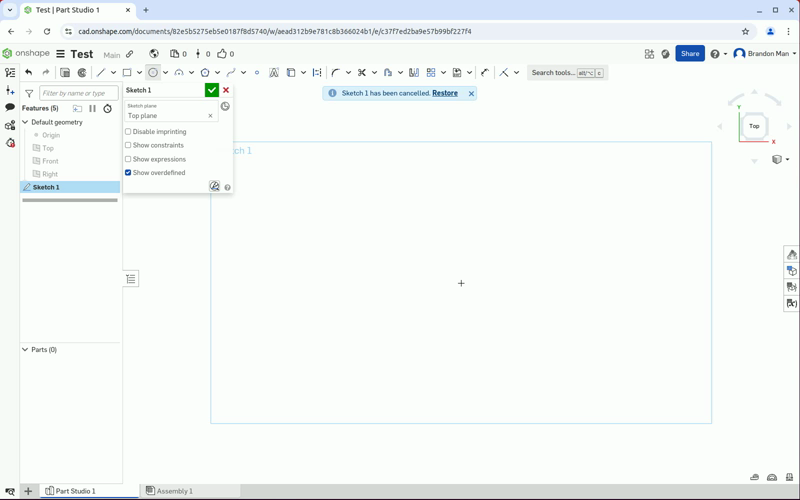
key_up(shift)
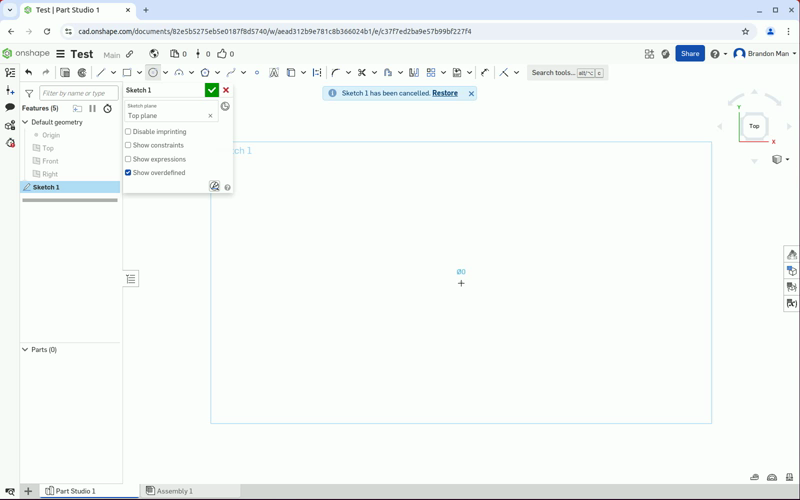
mouse_move(525, 282)
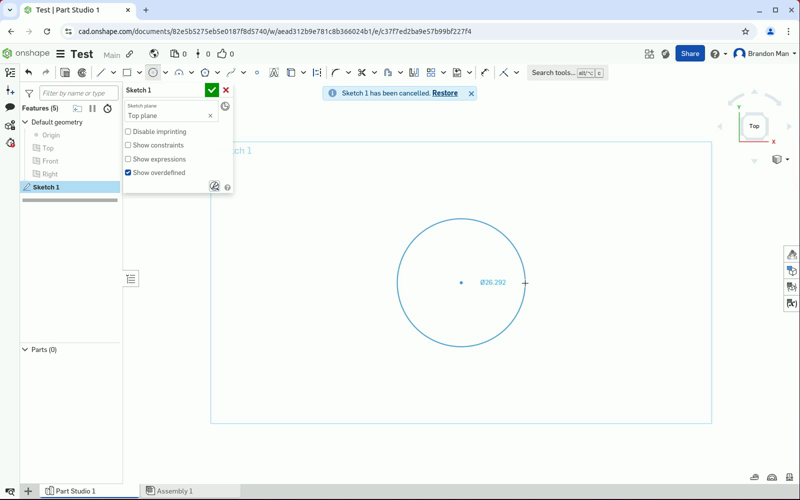
click(525, 282)
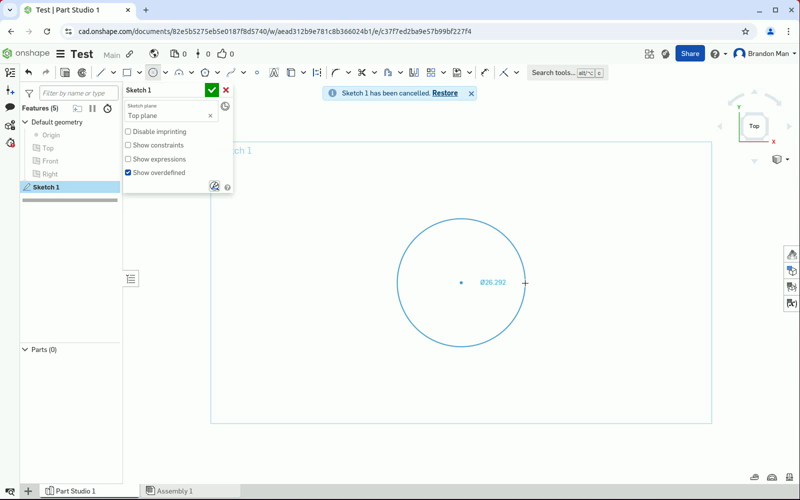
key(esc)
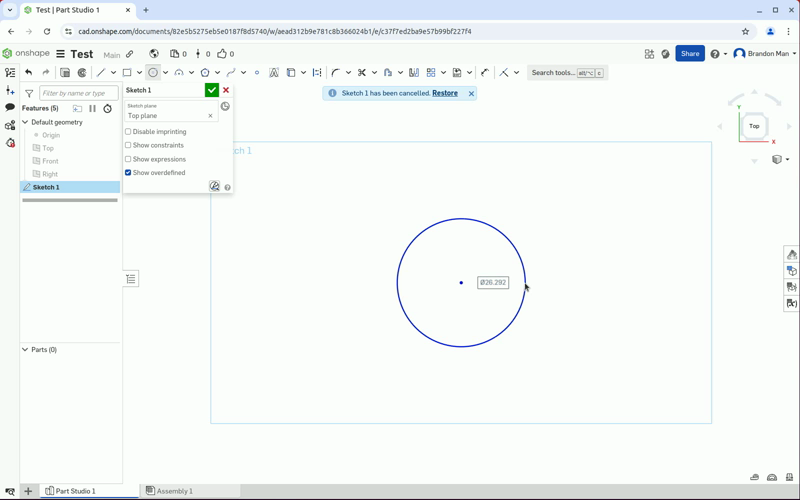
mouse_move(418, 264)
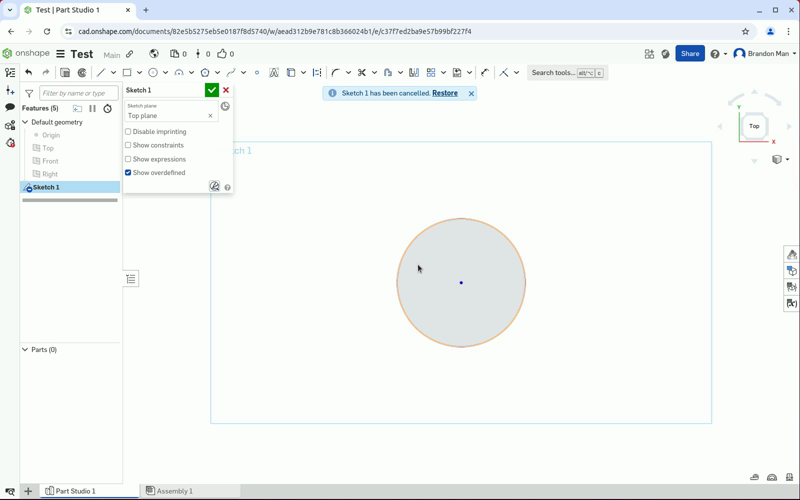
click(418, 264)
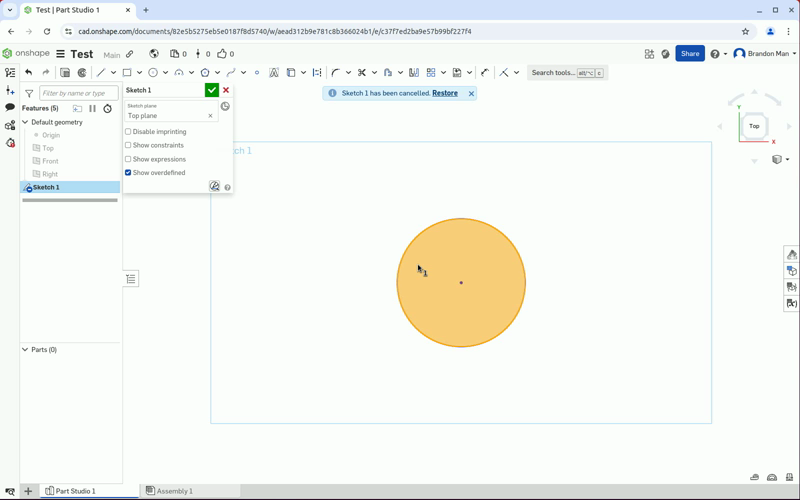
mouse_move(73, 352)
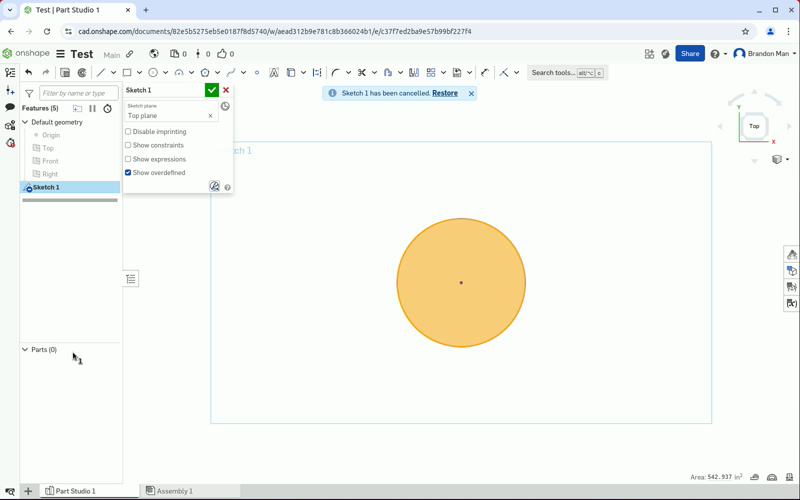
key(shift+y)
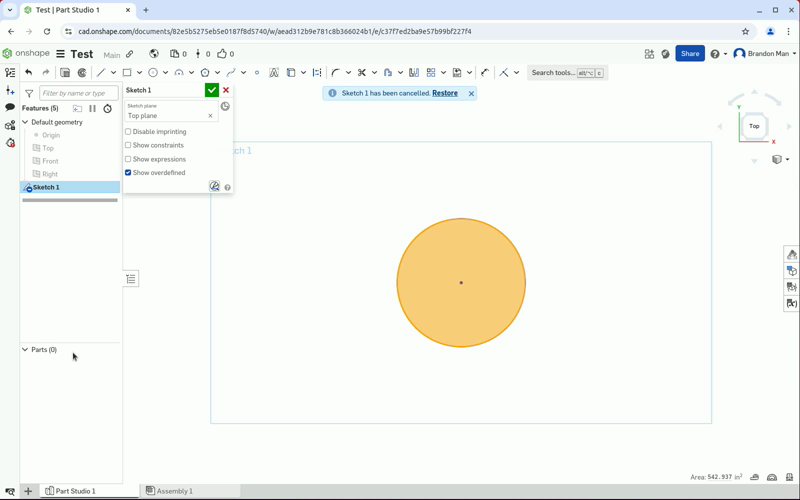
key(shift+e)
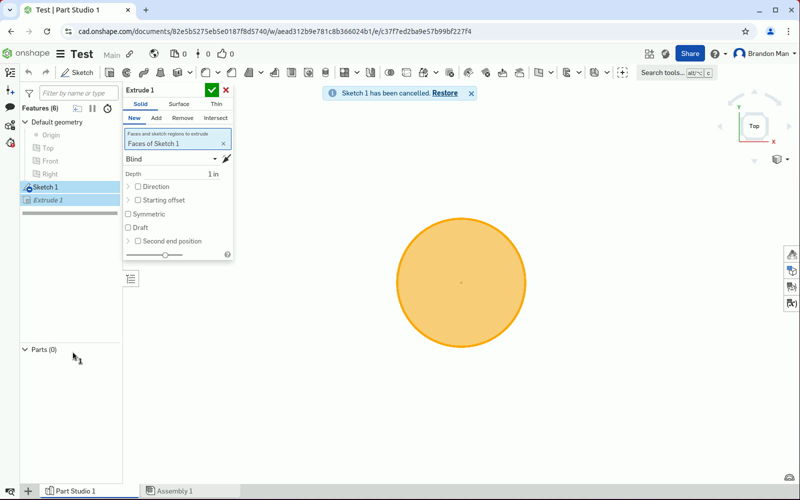
mouse_move(143, 106)
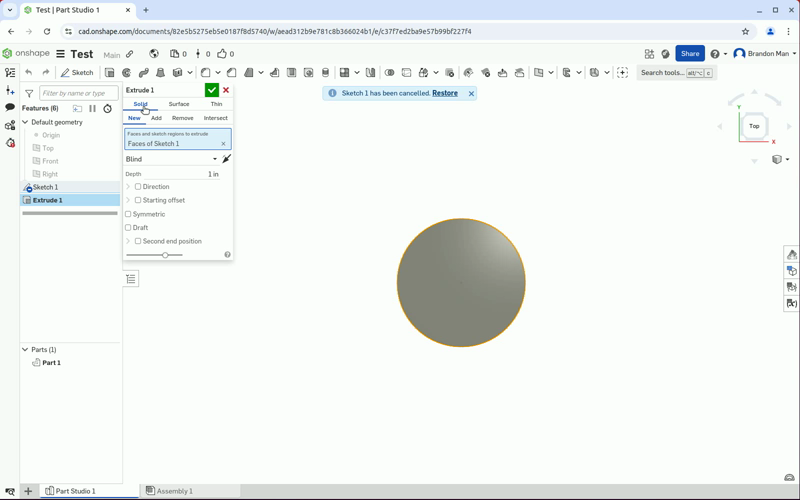
click(143, 106)
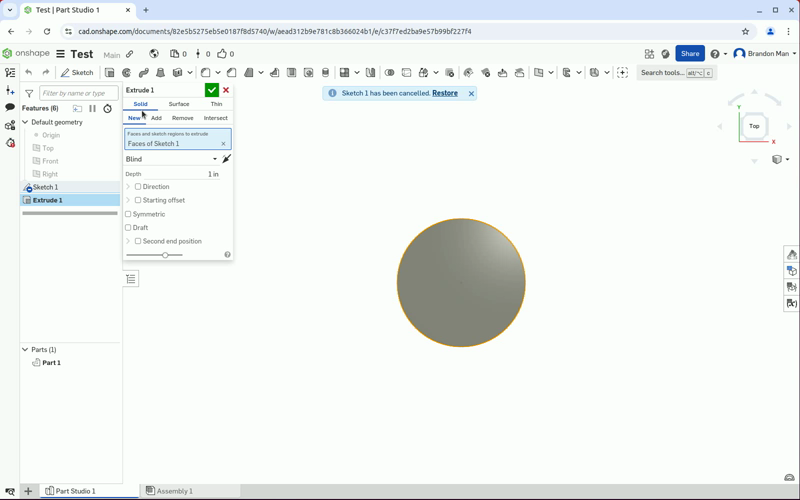
mouse_move(137, 120)
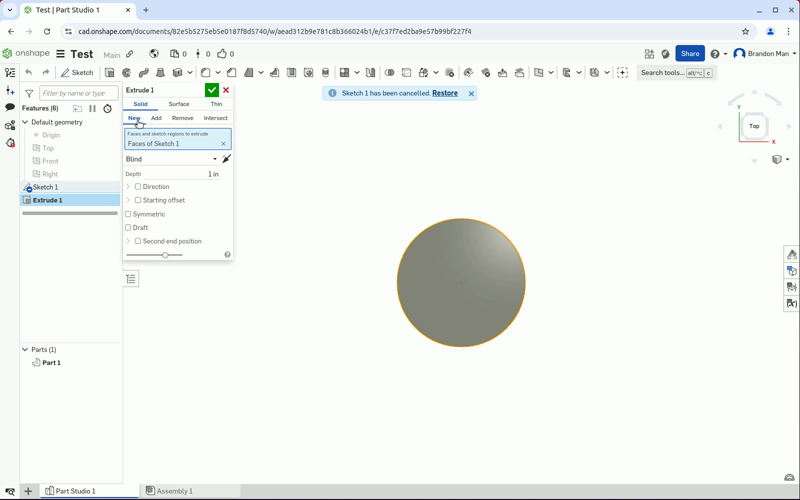
click(137, 120)
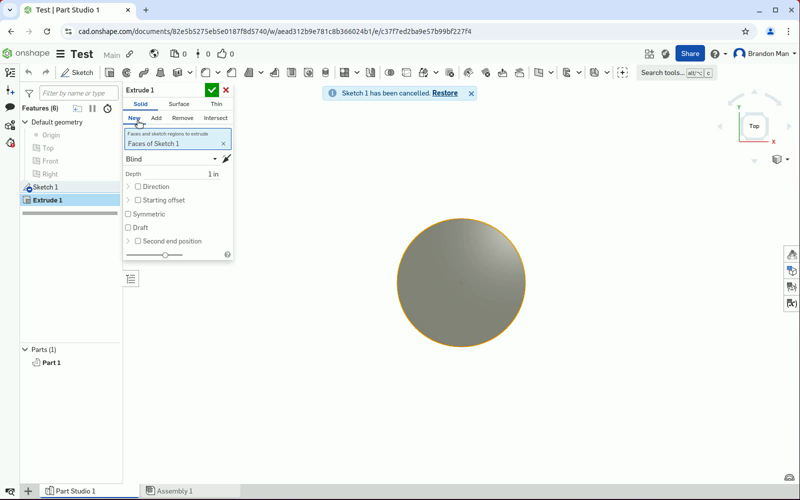
key(tab, 4)
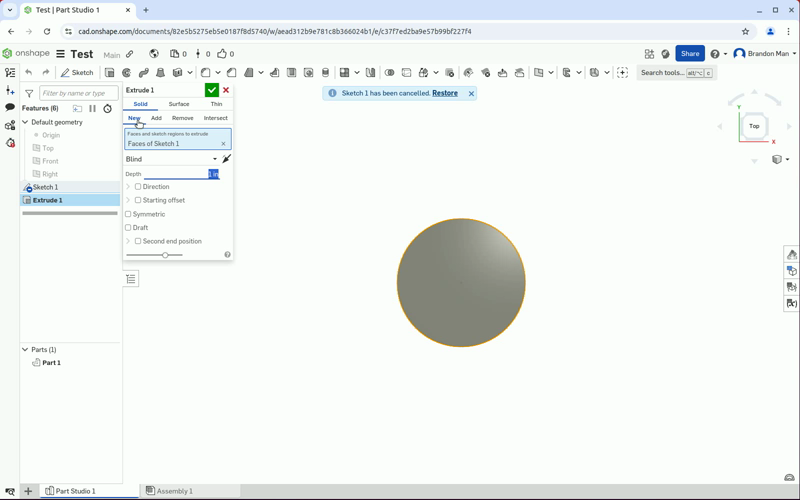
text(23.108)
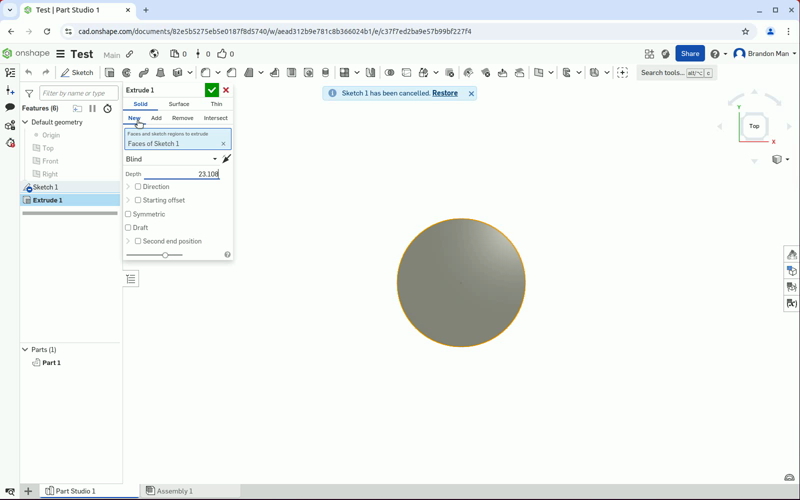
key(enter)
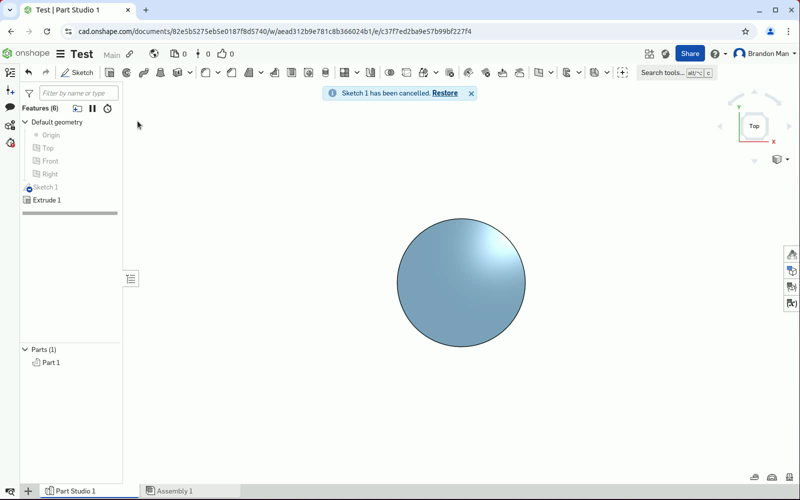
key(shift+h)
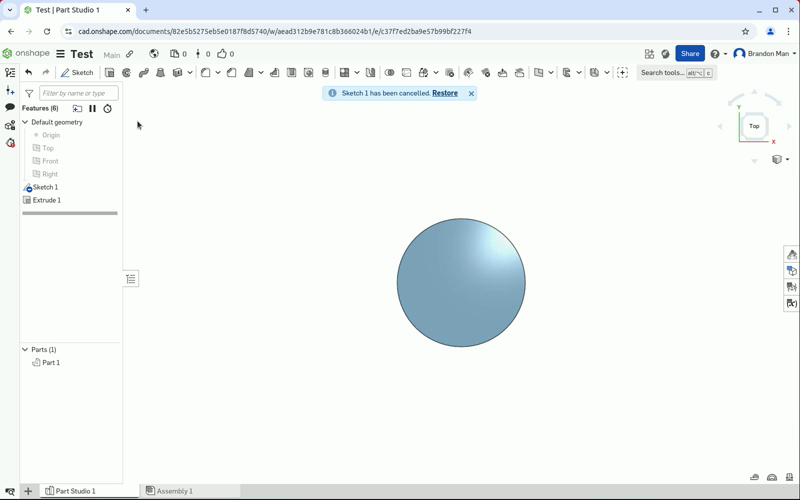
key(shift+h)
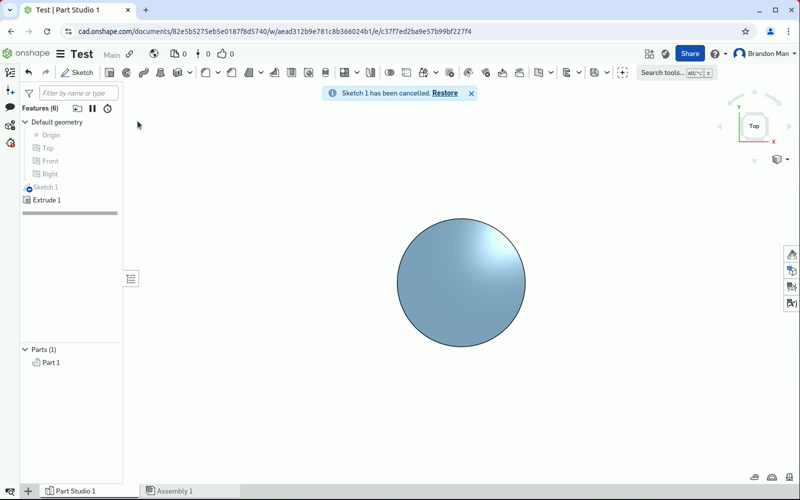
mouse_move(73, 189)
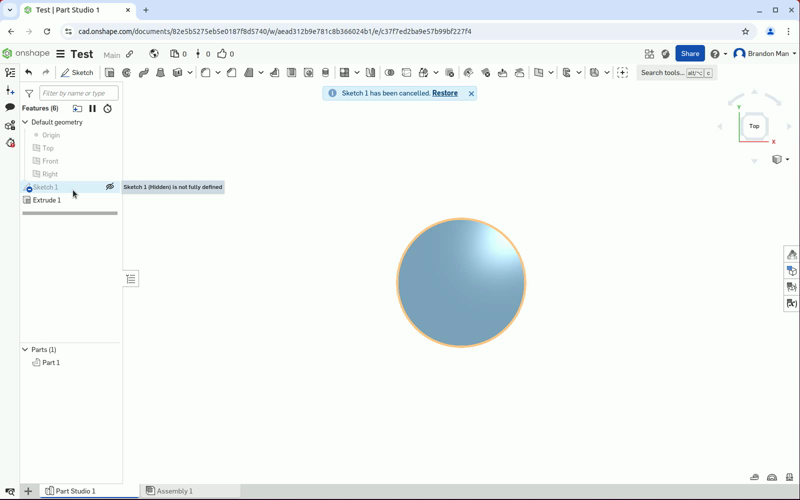
click(73, 189)
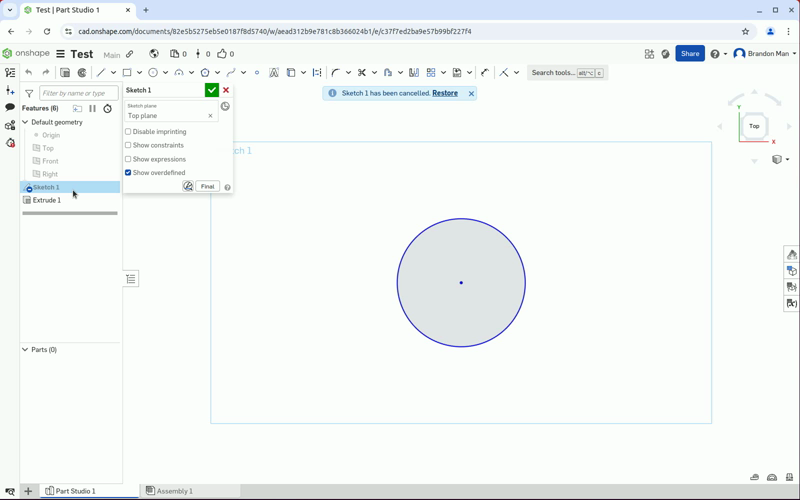
mouse_move(229, 92)
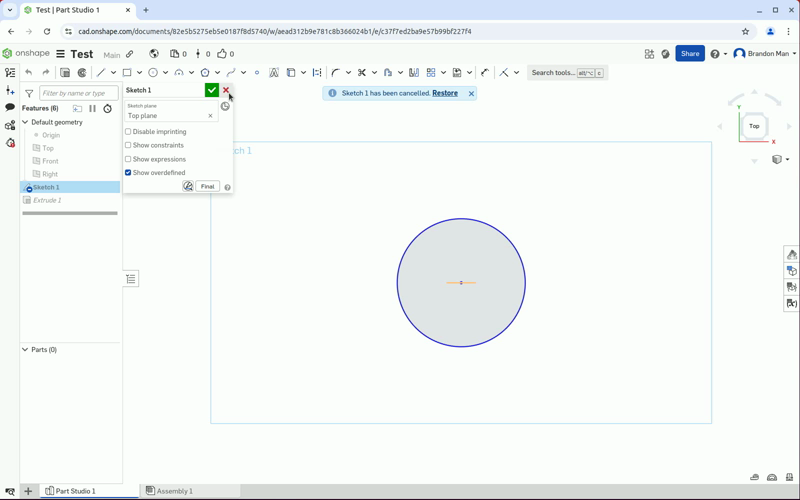
click(229, 92)
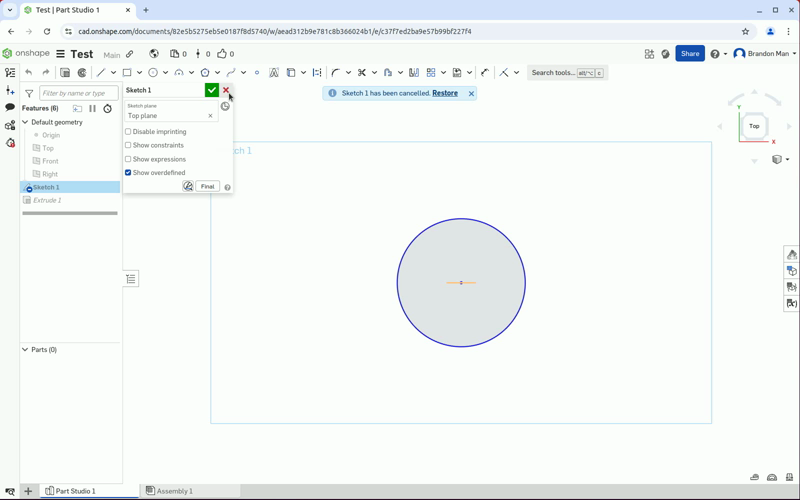
key(shift+s)
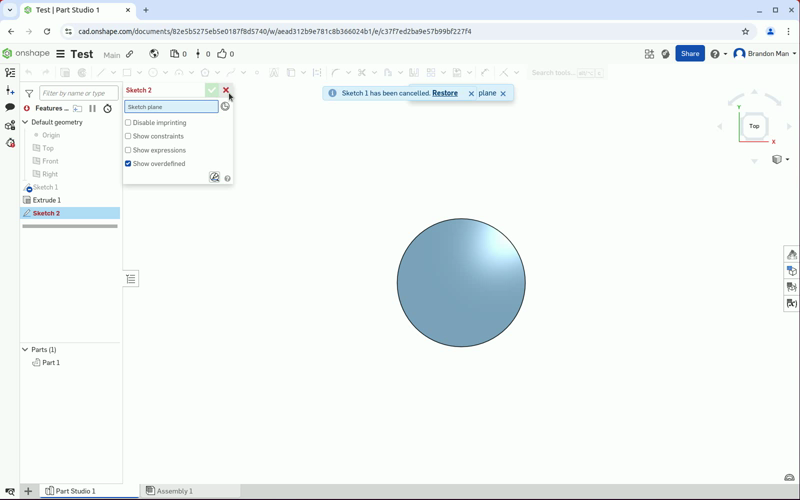
mouse_move(73, 150)
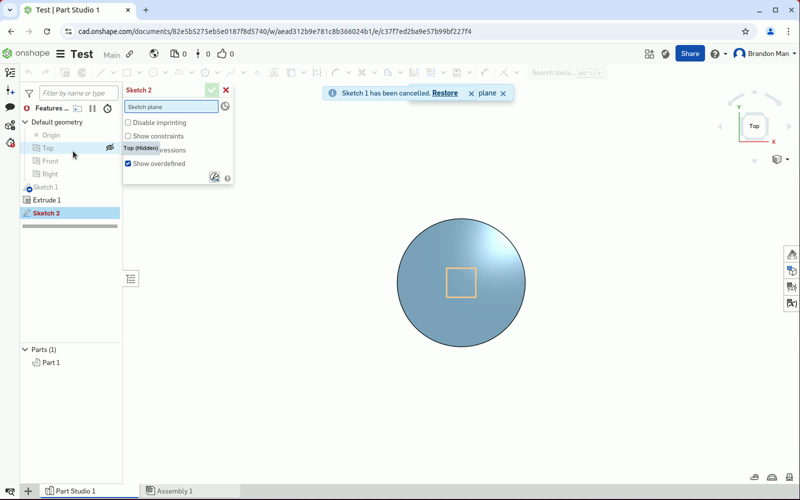
click(73, 150)
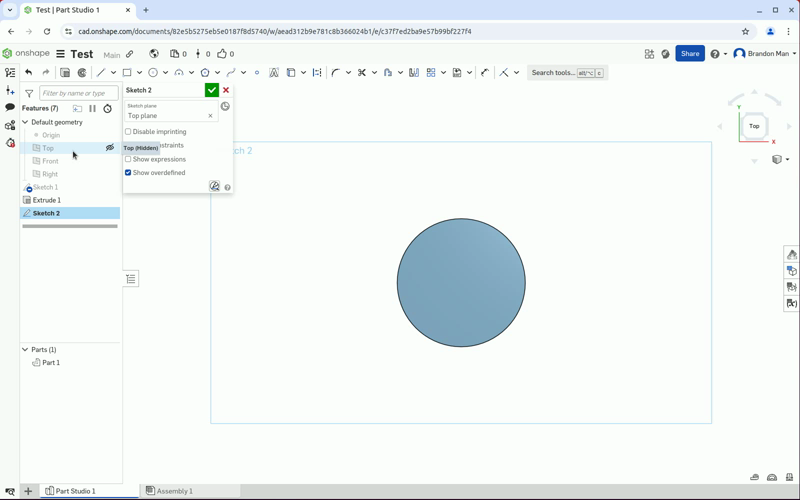
mouse_move(73, 352)
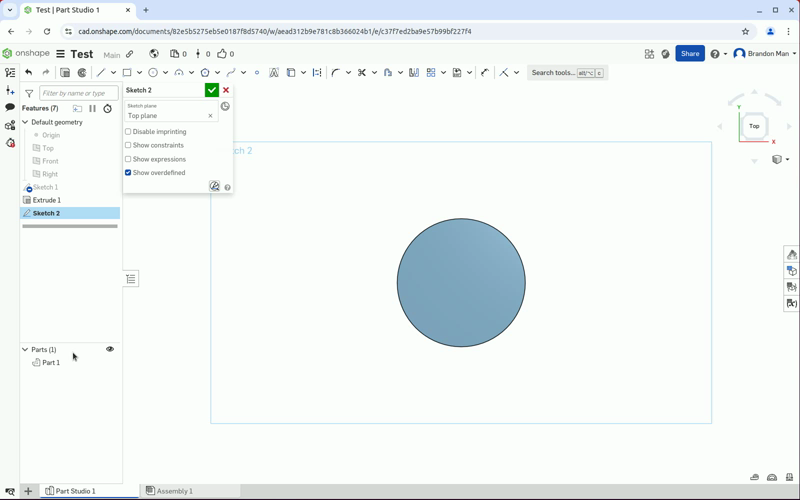
key(y)
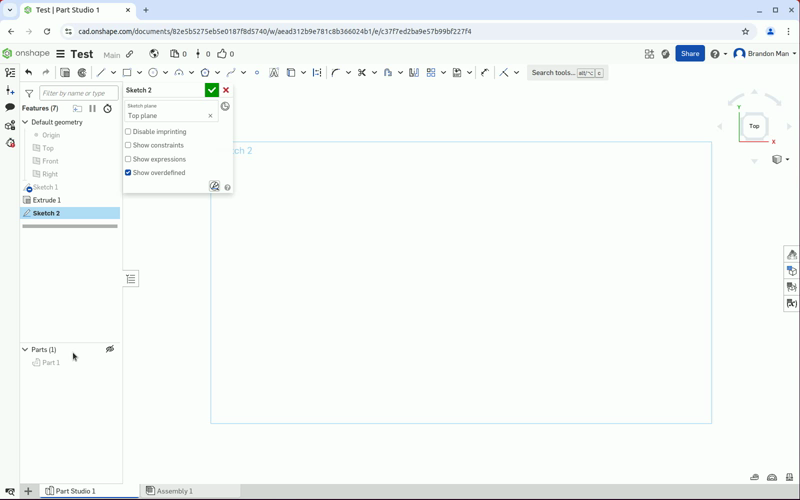
key(c)
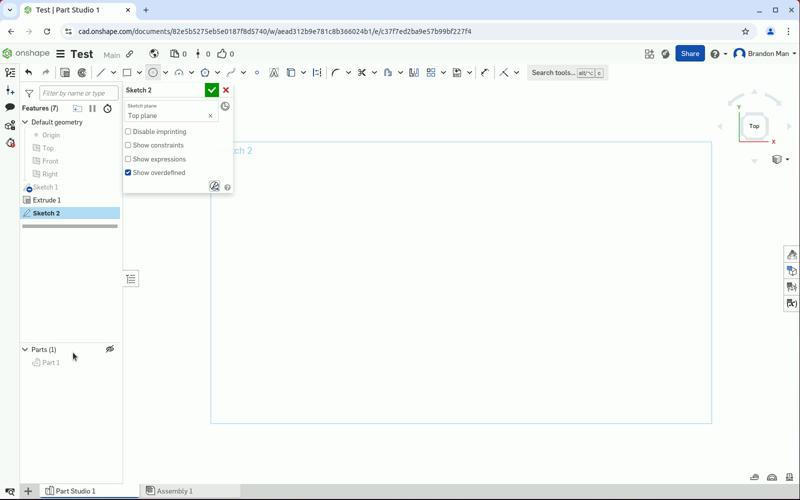
key_down(shift)
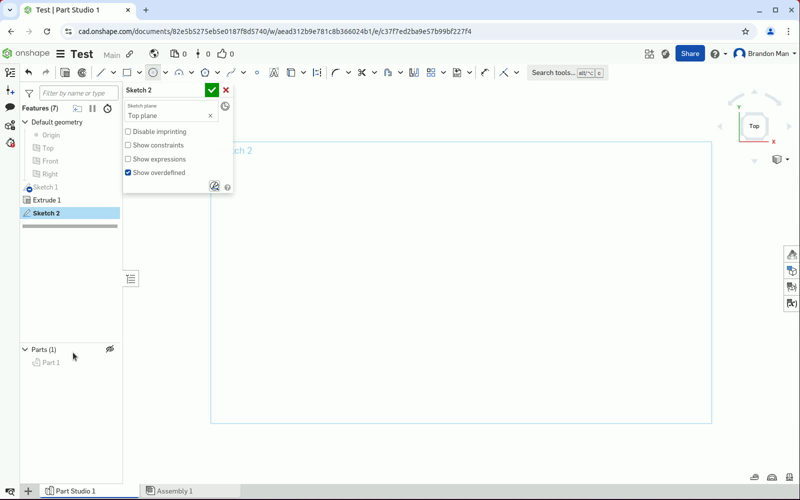
mouse_move(461, 282)
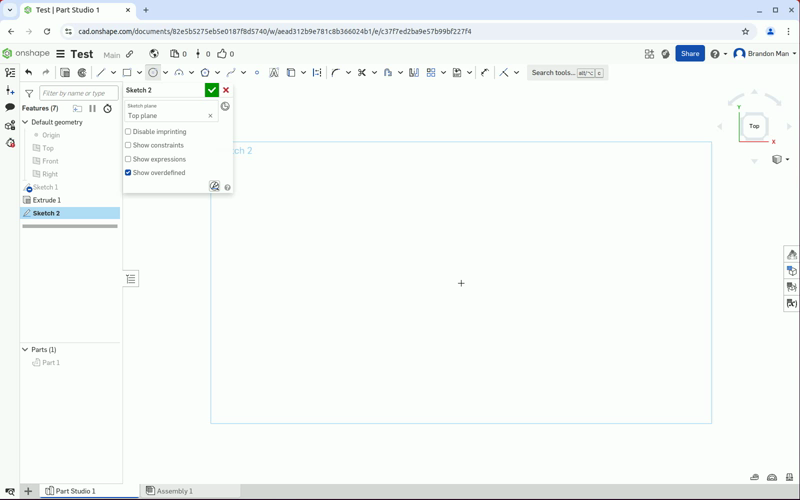
click(461, 282)
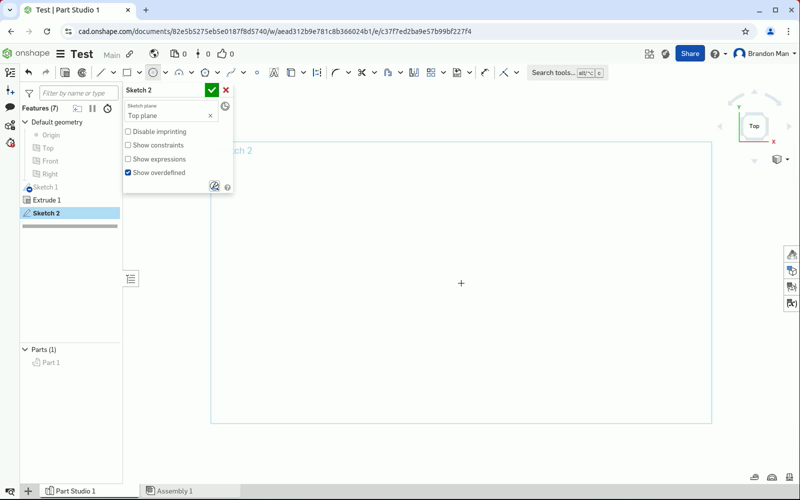
key_up(shift)
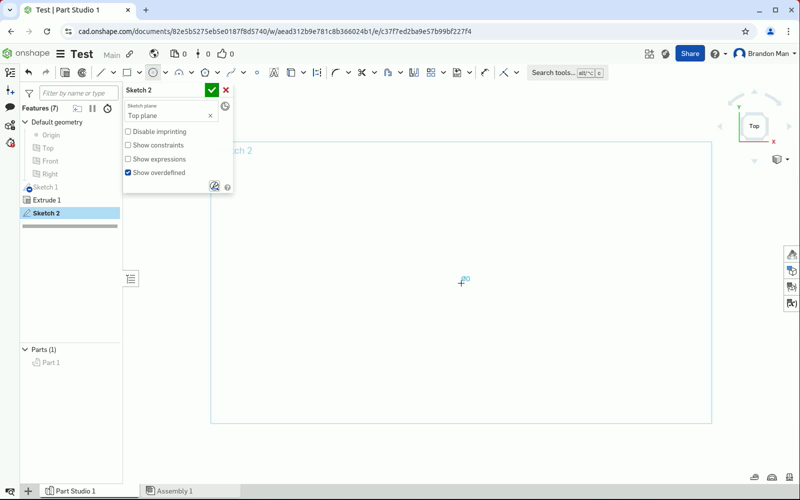
mouse_move(539, 282)
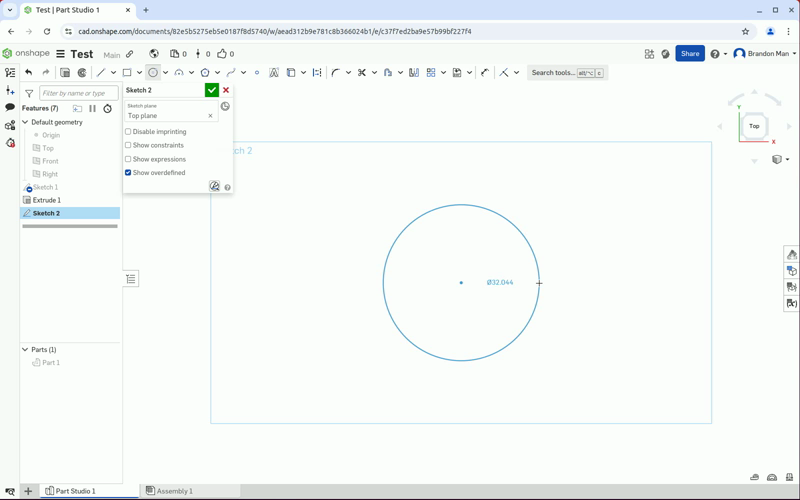
click(539, 282)
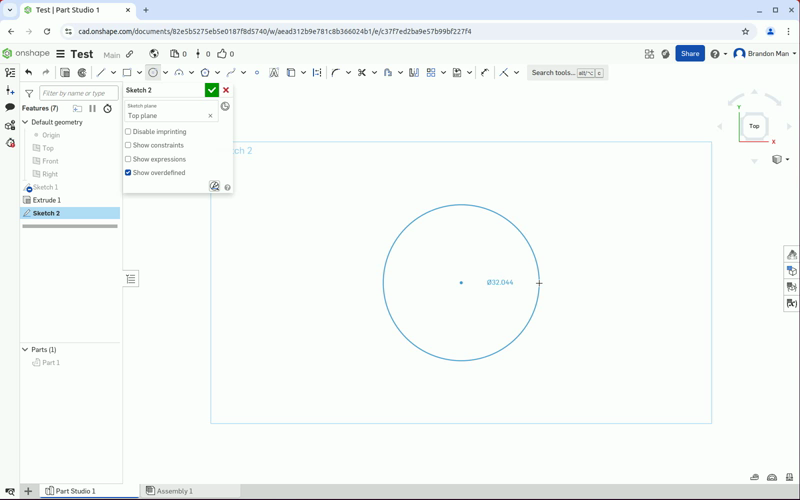
key(esc)
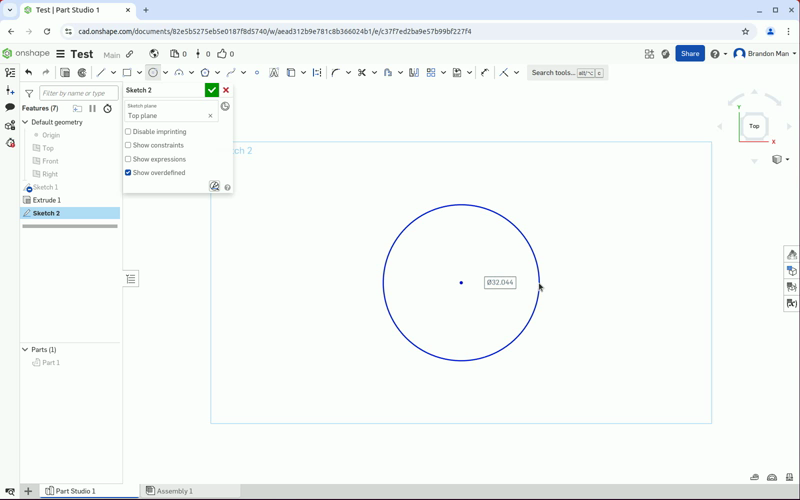
key(c)
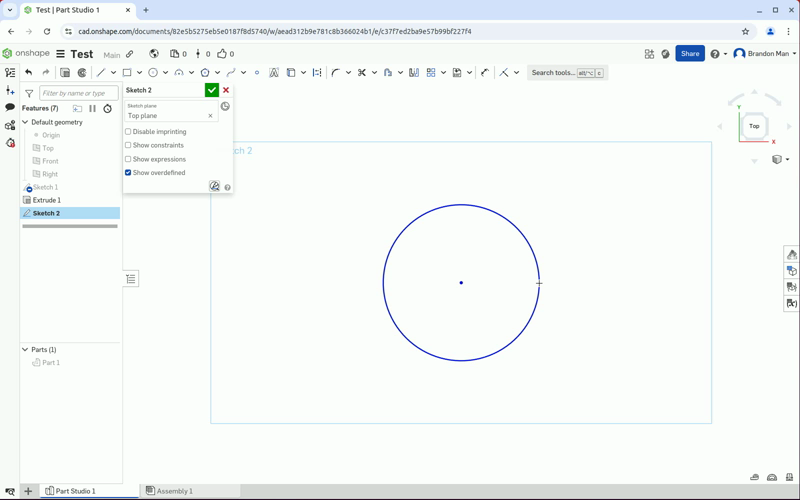
key_down(shift)
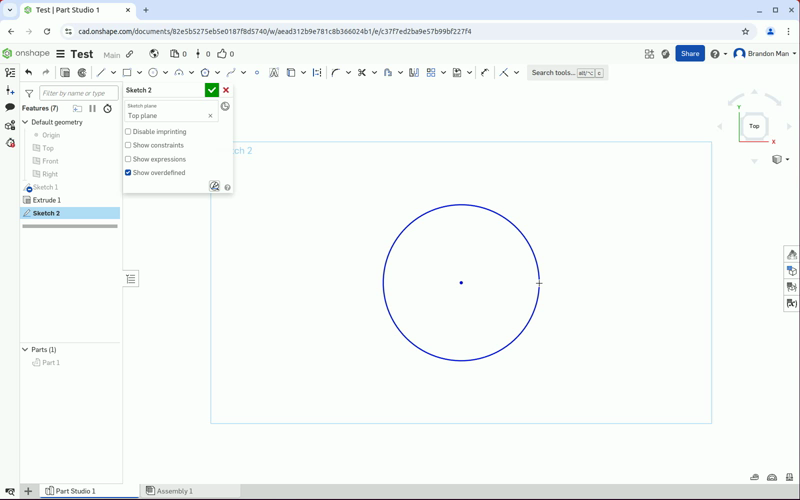
mouse_move(461, 282)
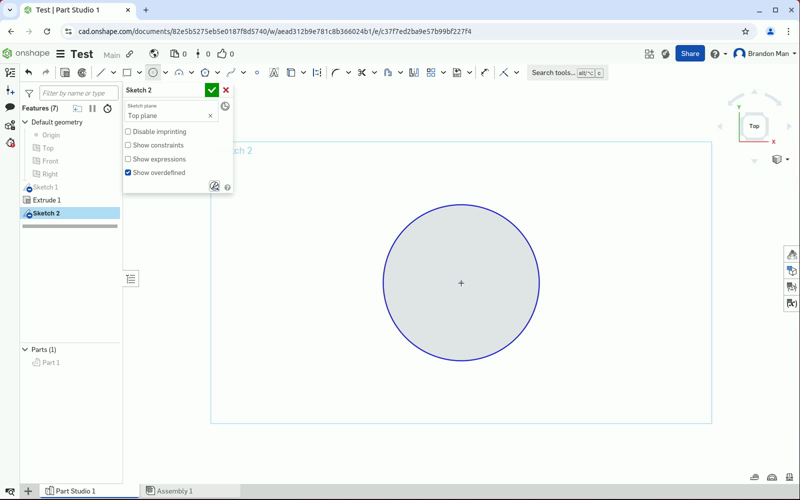
click(461, 282)
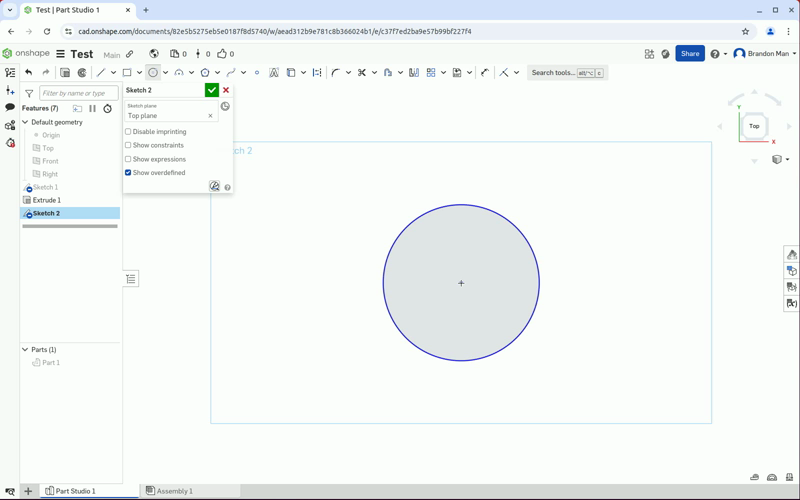
key_up(shift)
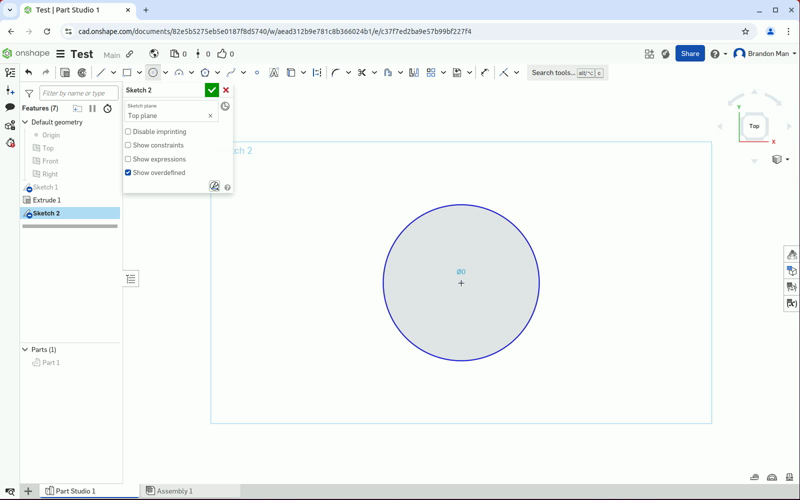
mouse_move(524, 282)
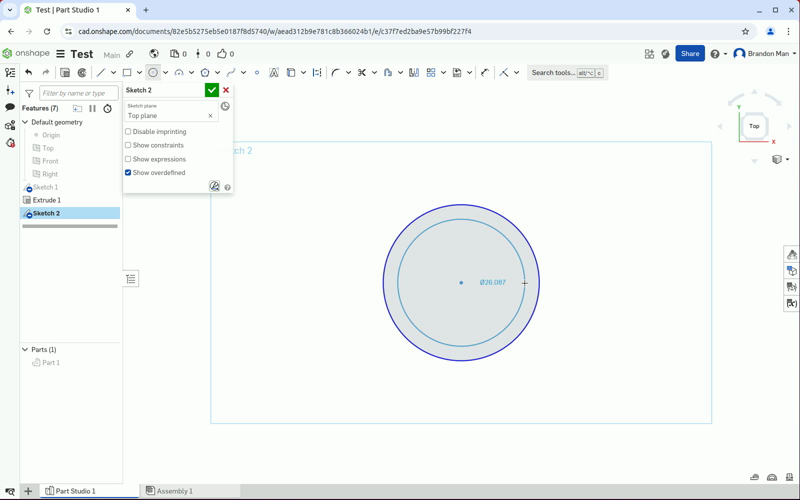
click(524, 282)
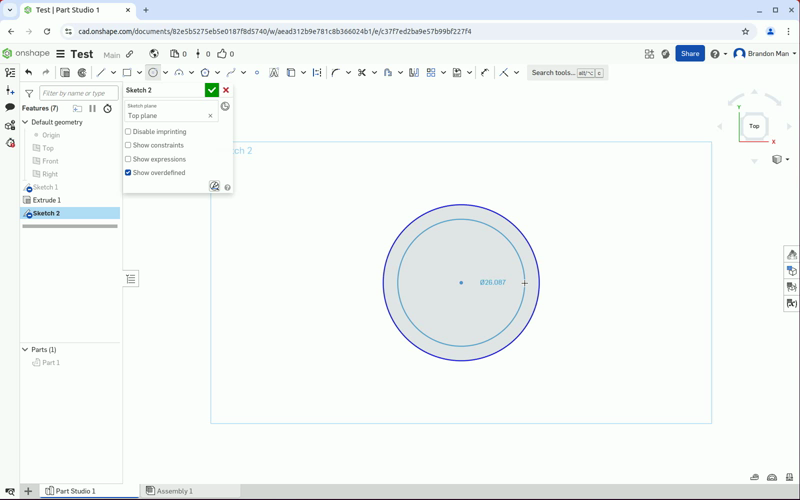
key(esc)
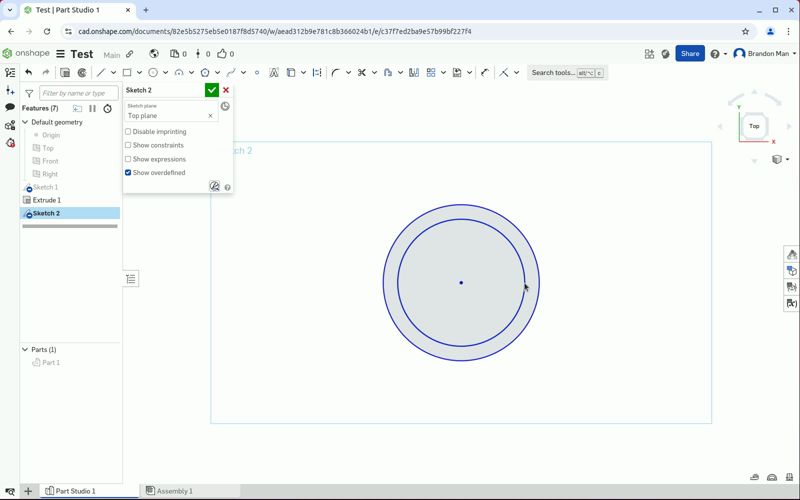
mouse_move(524, 317)
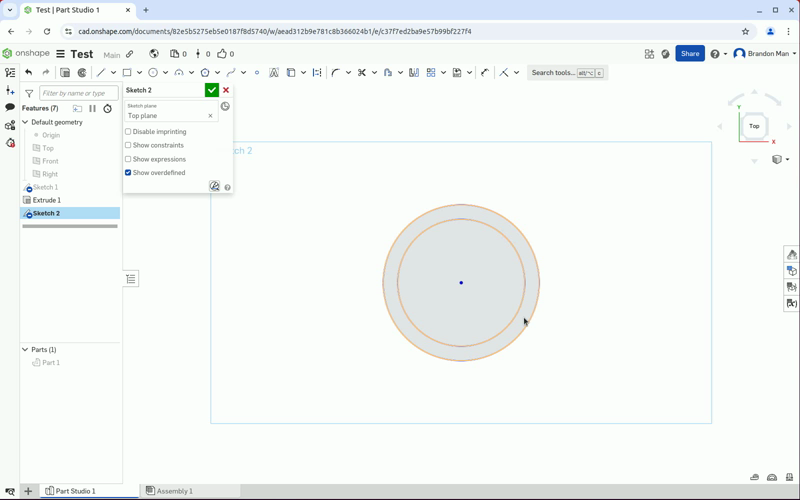
click(524, 317)
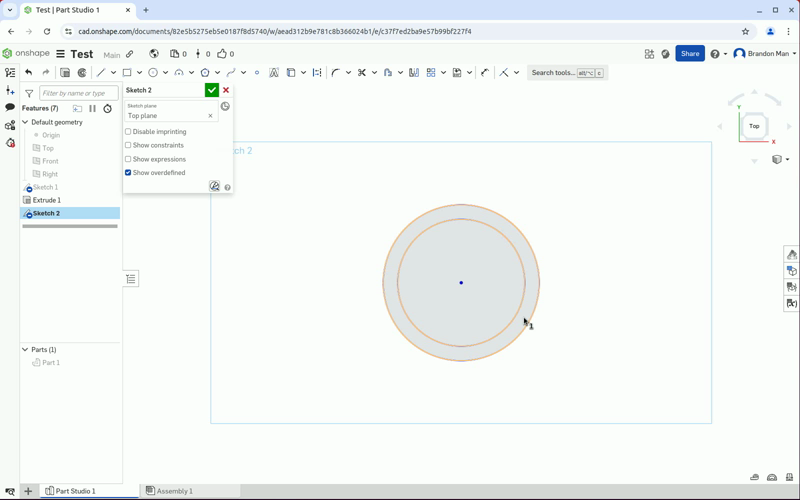
mouse_move(73, 352)
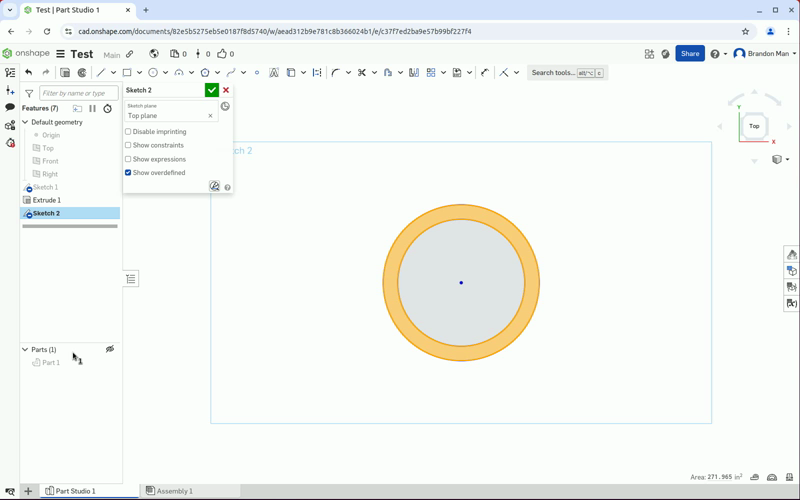
key(shift+y)
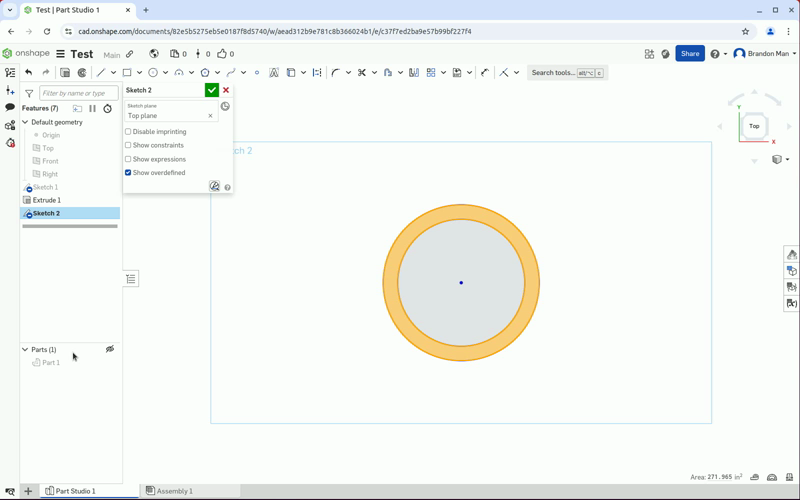
key(shift+e)
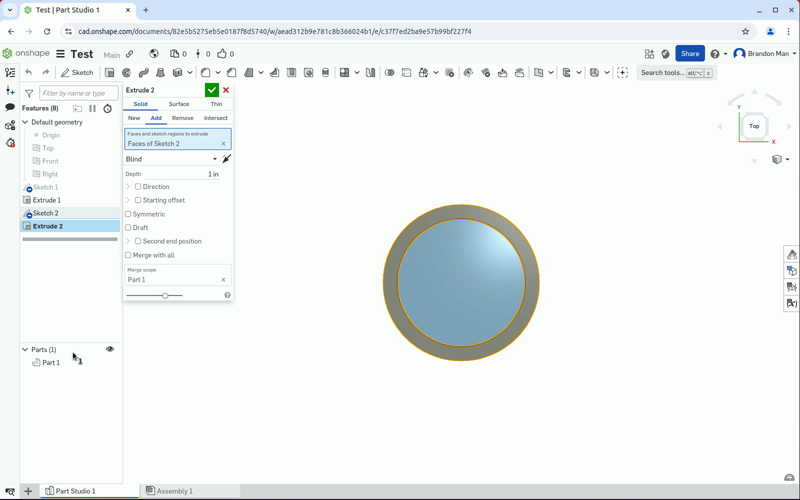
mouse_move(143, 106)
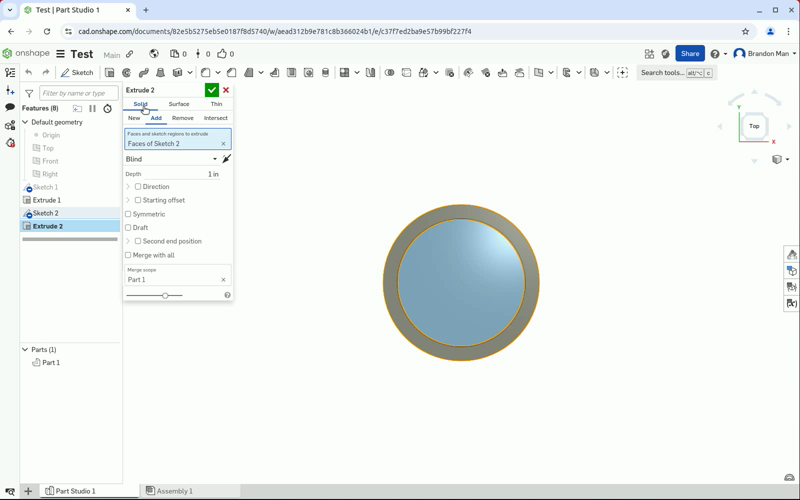
click(143, 106)
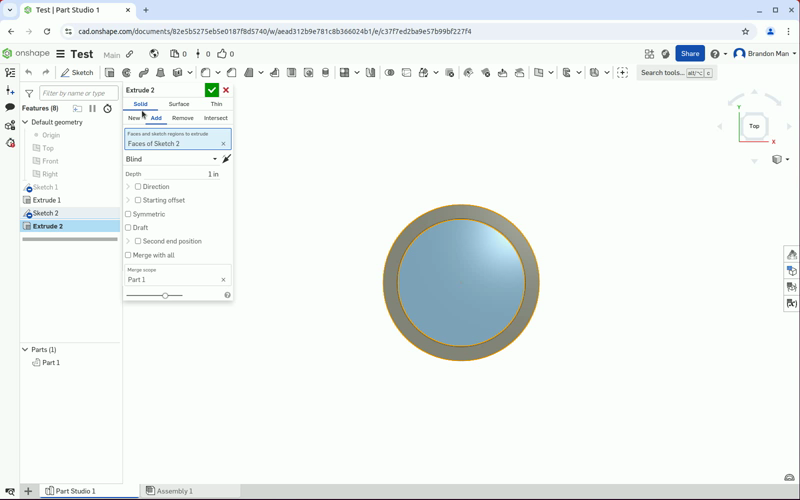
mouse_move(137, 120)
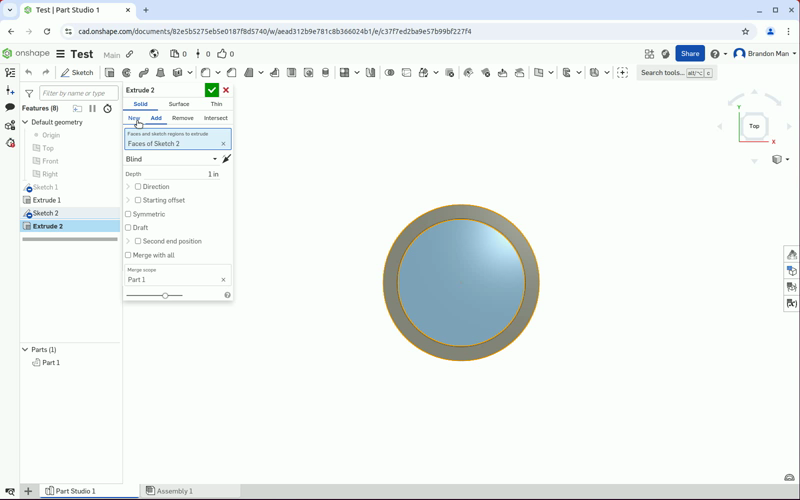
click(137, 120)
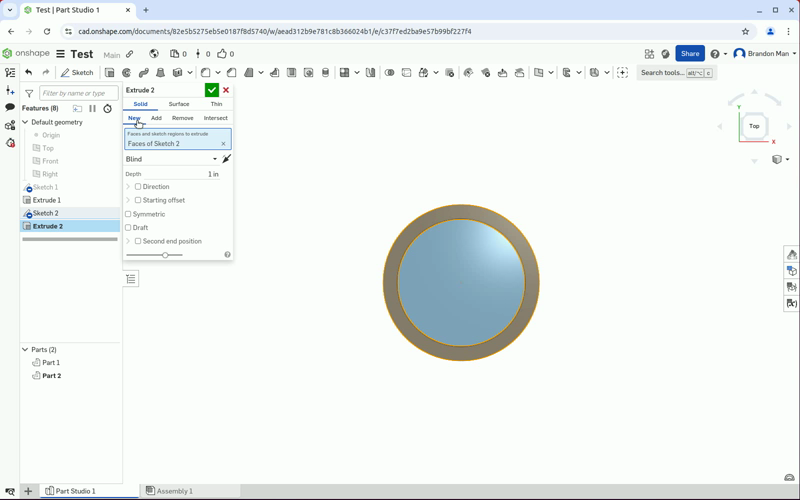
key(tab, 4)
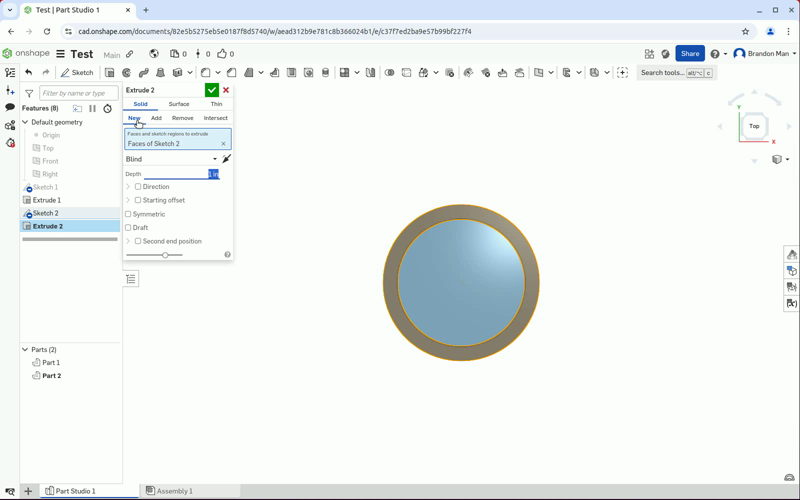
text(-11.554)
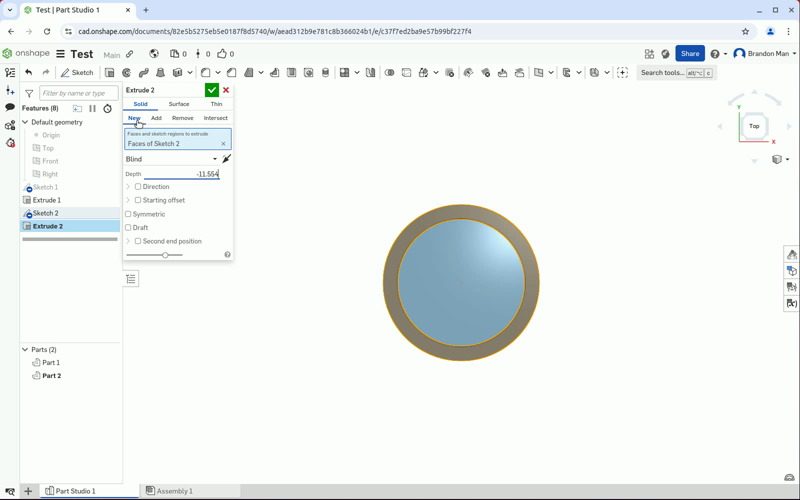
key(tab, 3)
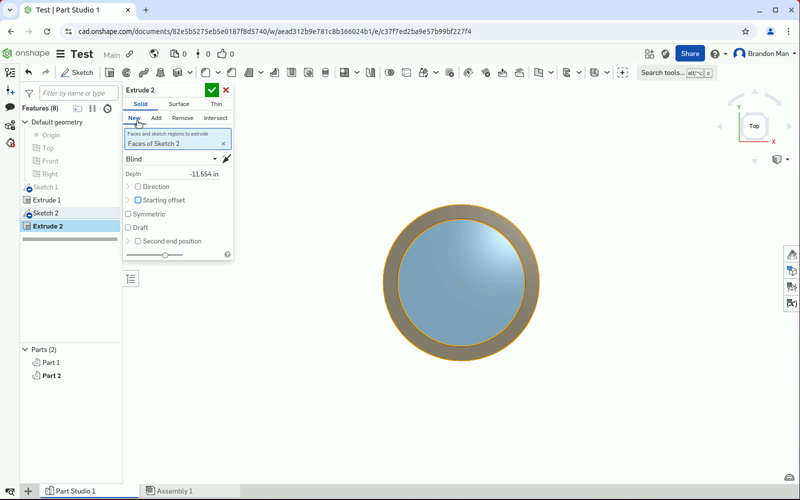
key(tab, 2)
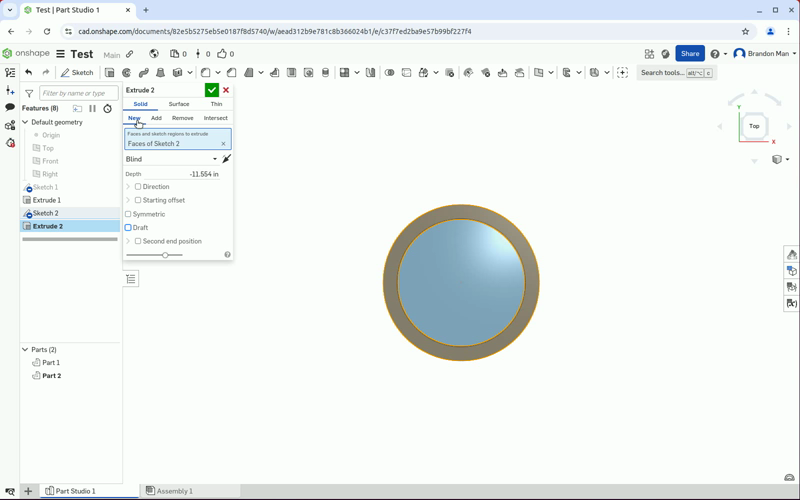
key(space)
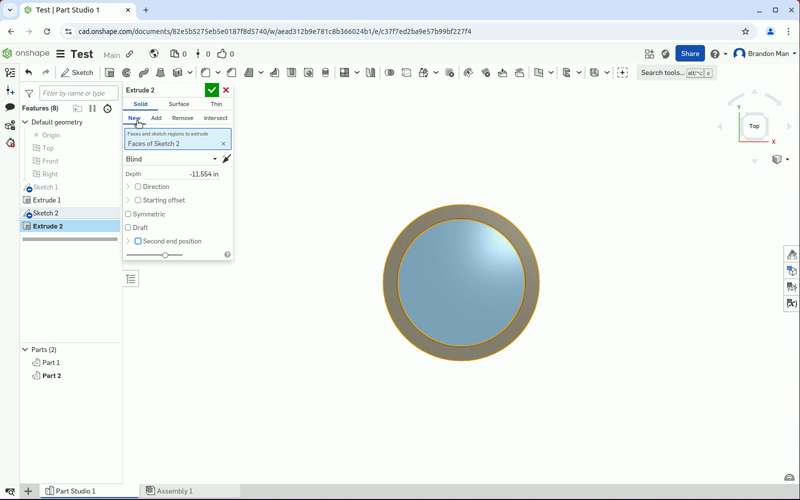
key(tab, 3)
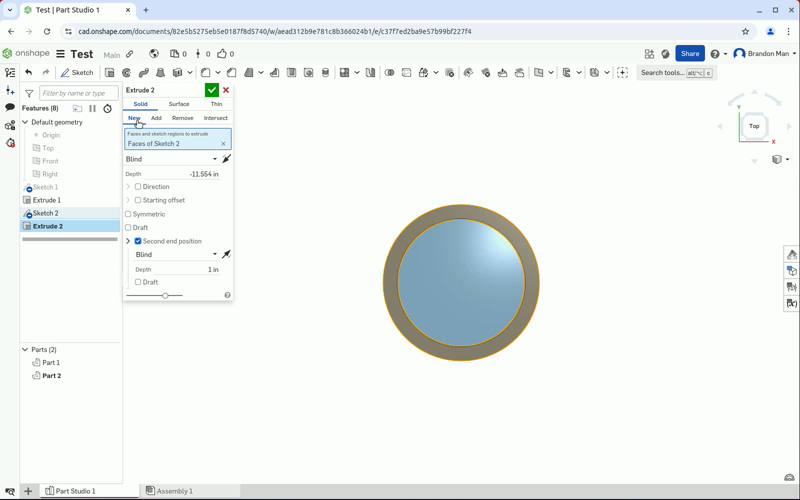
text(-0.241)
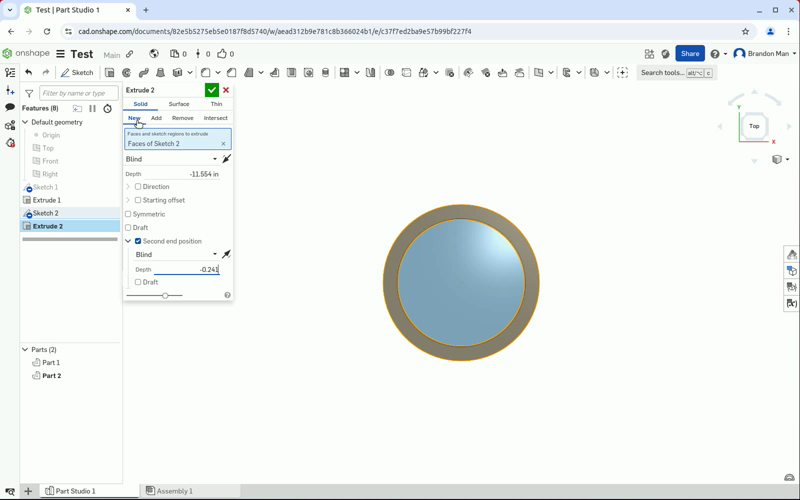
key(enter)
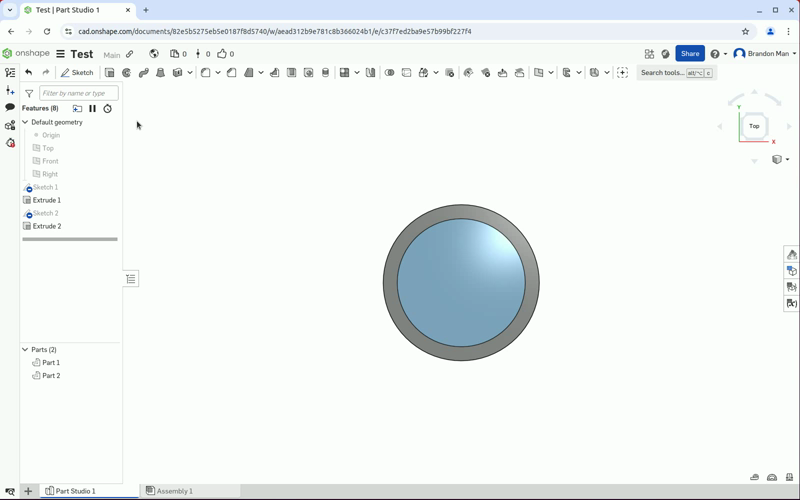
key(shift+h)
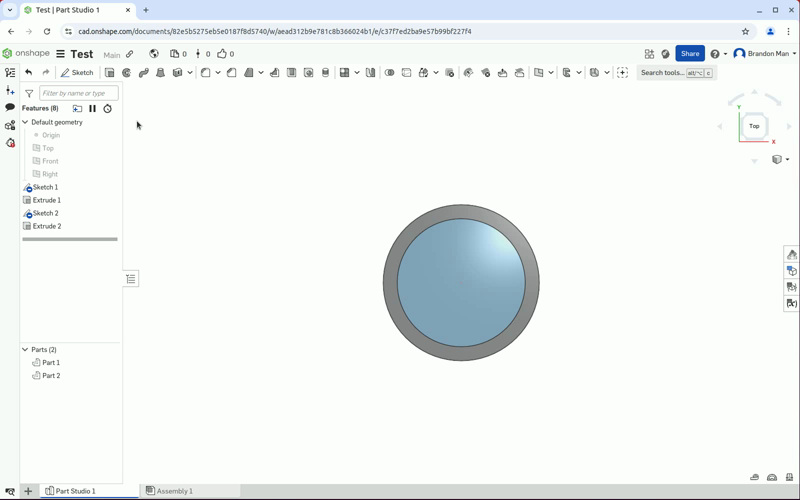
key(shift+h)
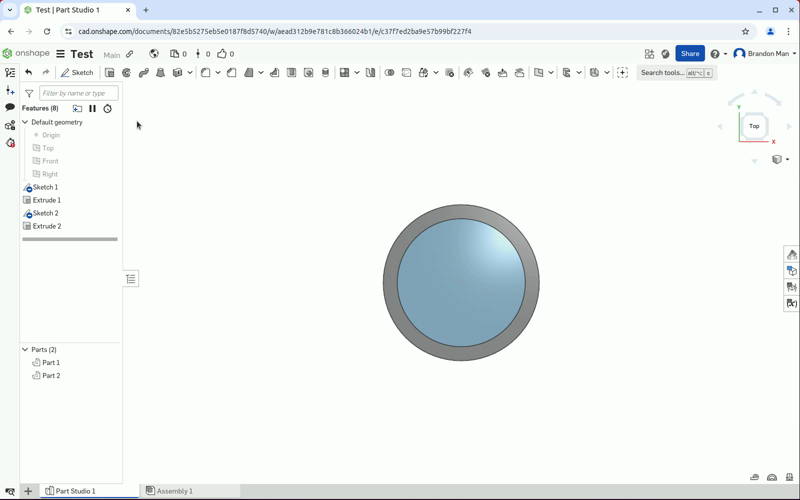
key(shift+7)
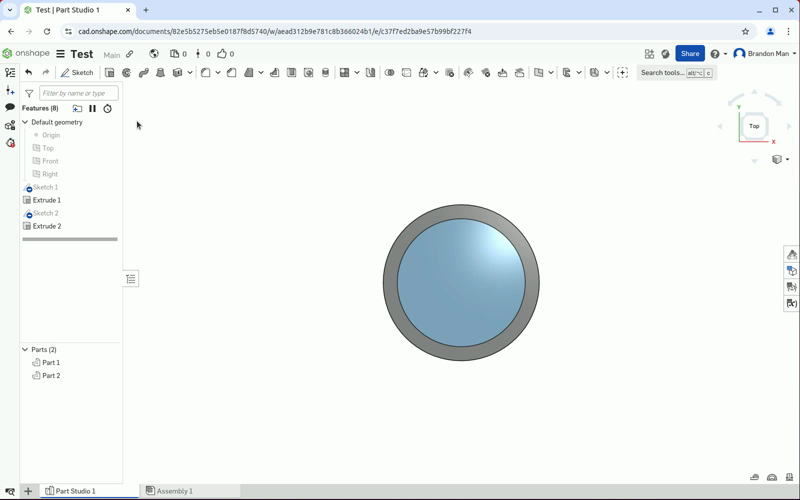
key(up, 3)
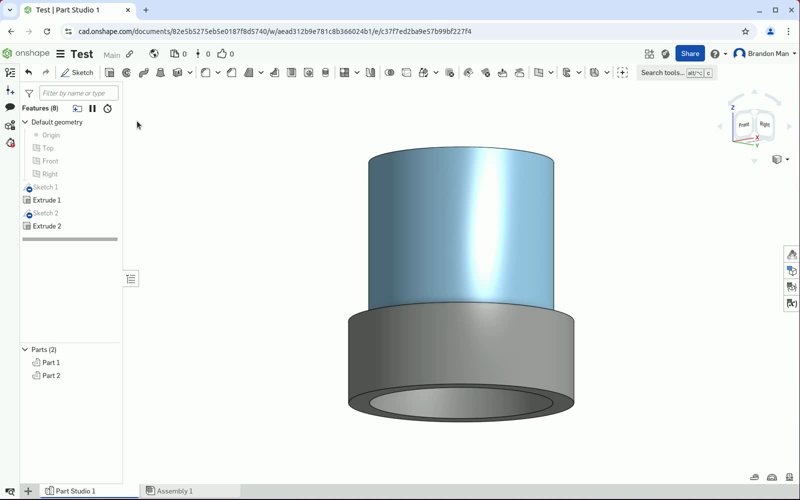
key(left, 3)
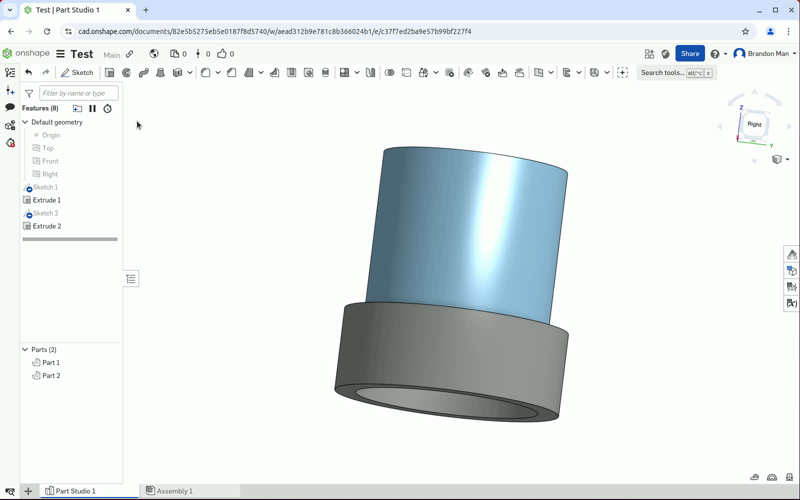
key(right, 3)
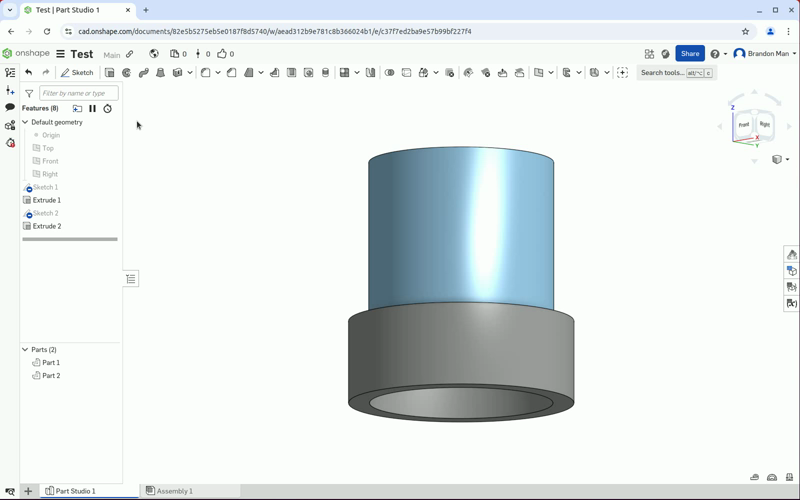
key(down, 3)
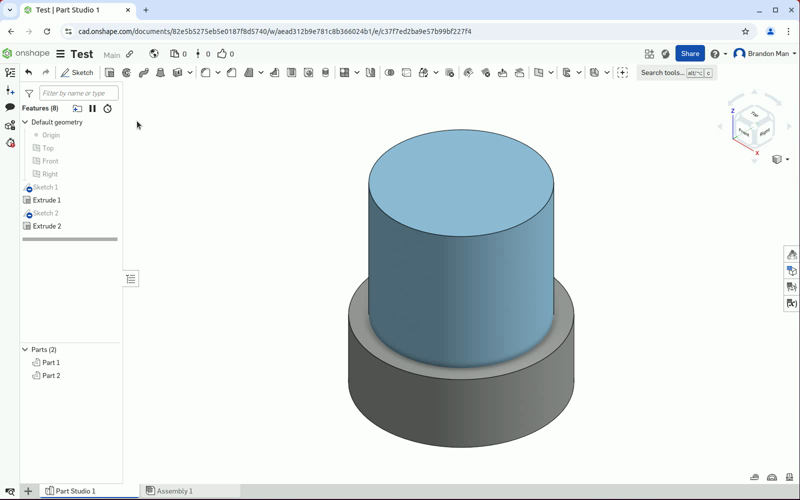
mouse_move(73, 189)
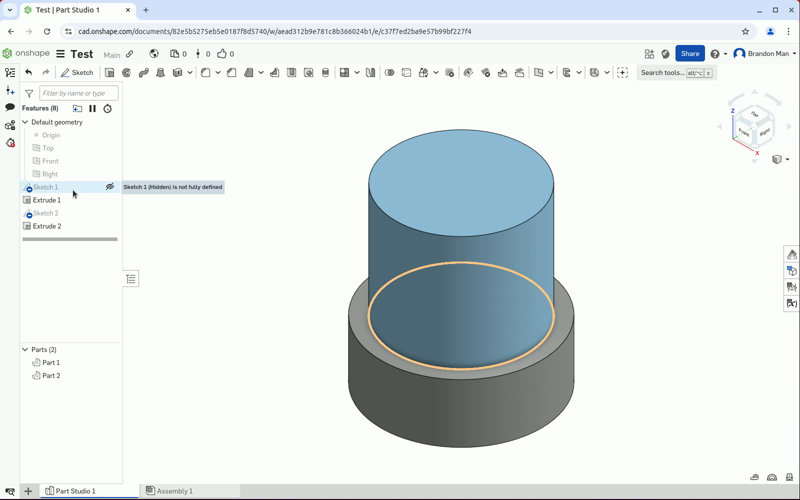
click(73, 189)